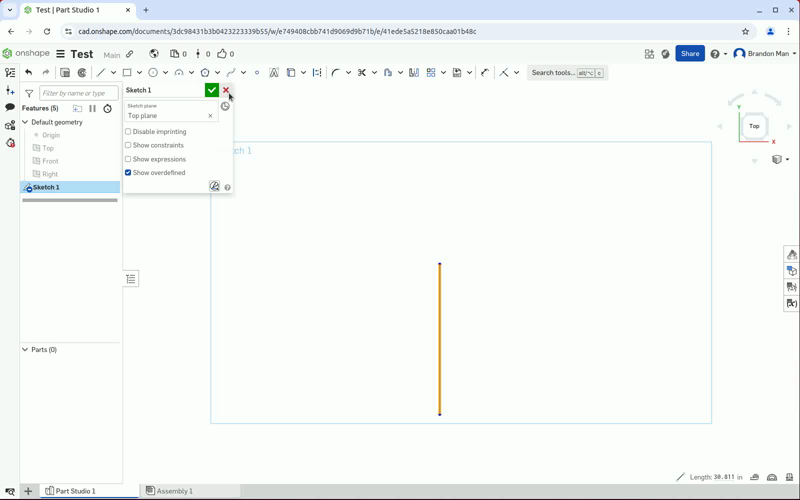
key(shift+h)
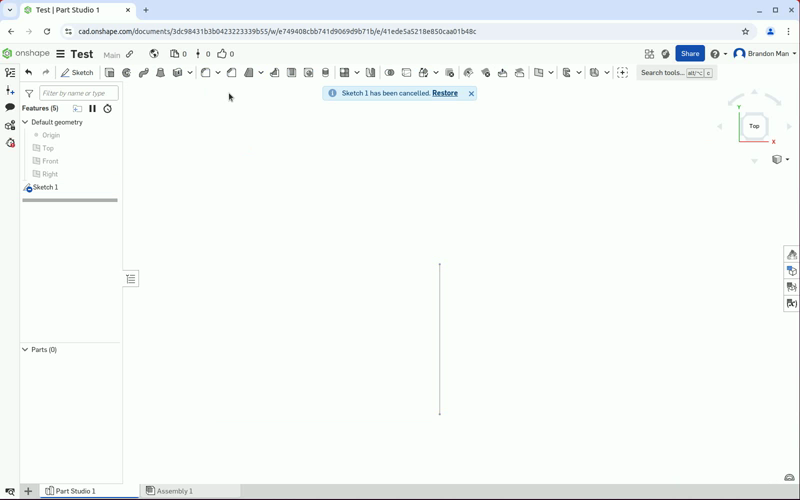
key(shift+s)
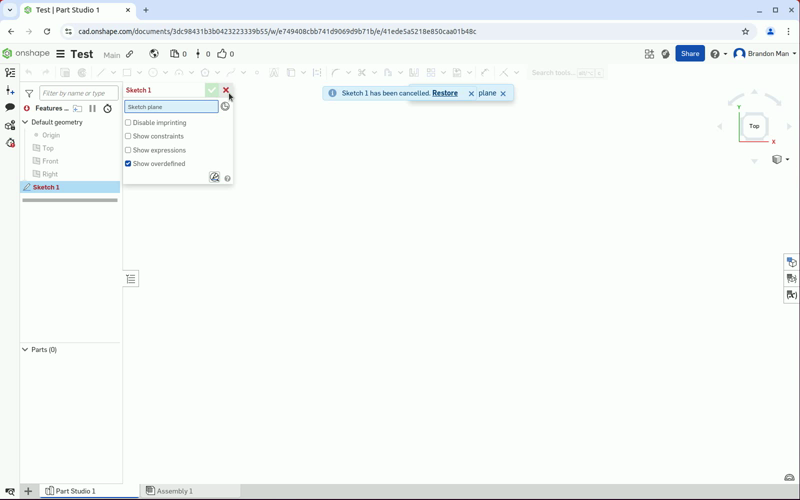
mouse_move(73, 150)
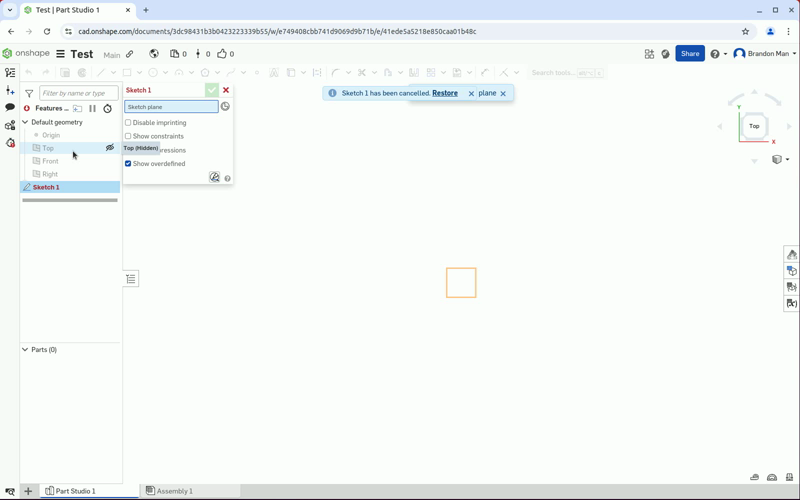
click(73, 150)
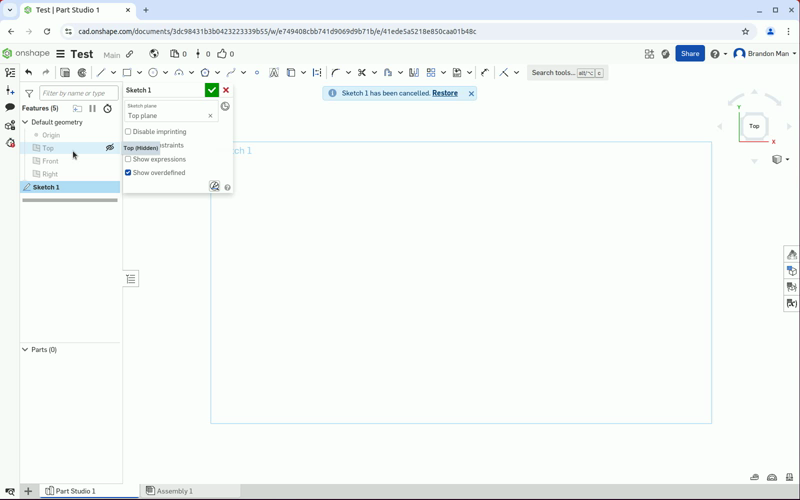
mouse_move(73, 352)
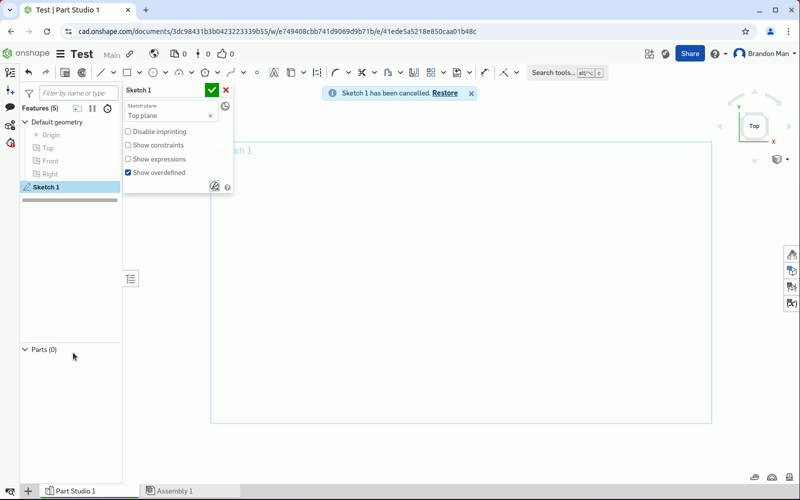
key(y)
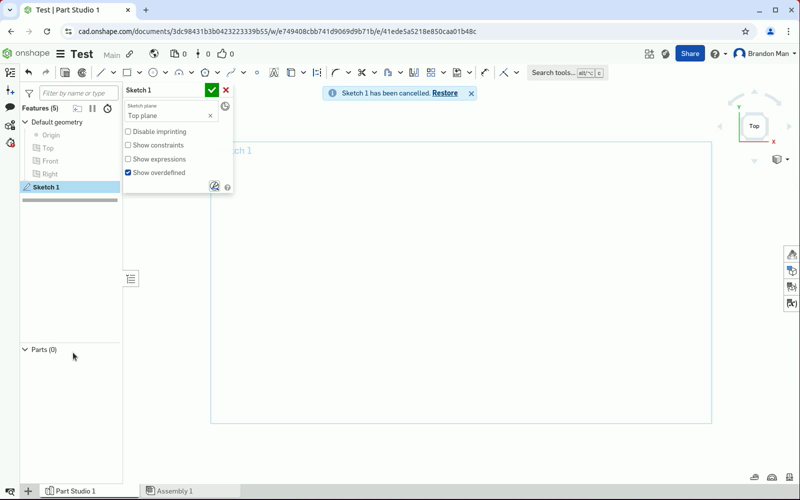
key(c)
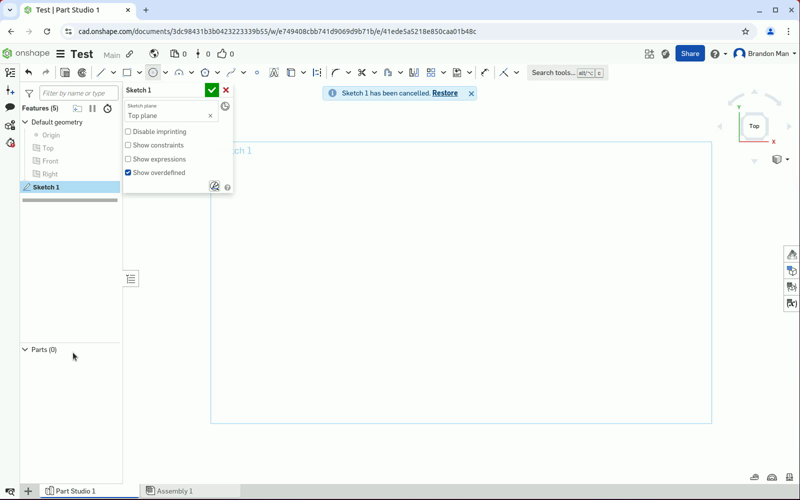
key_down(shift)
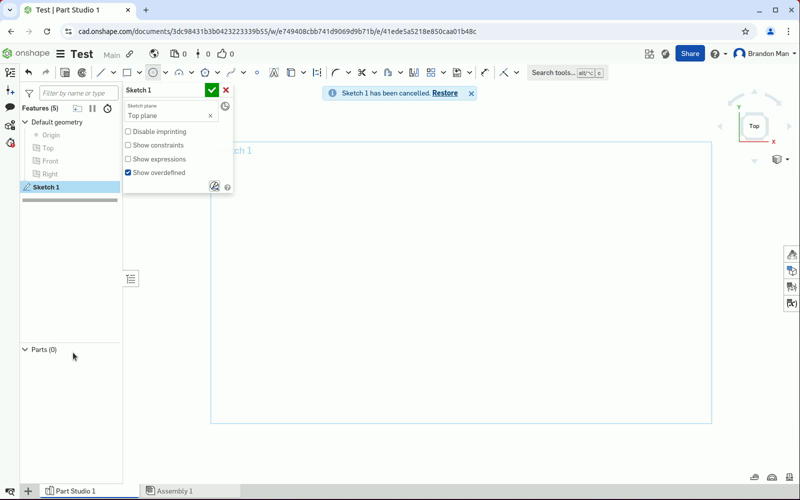
mouse_move(461, 282)
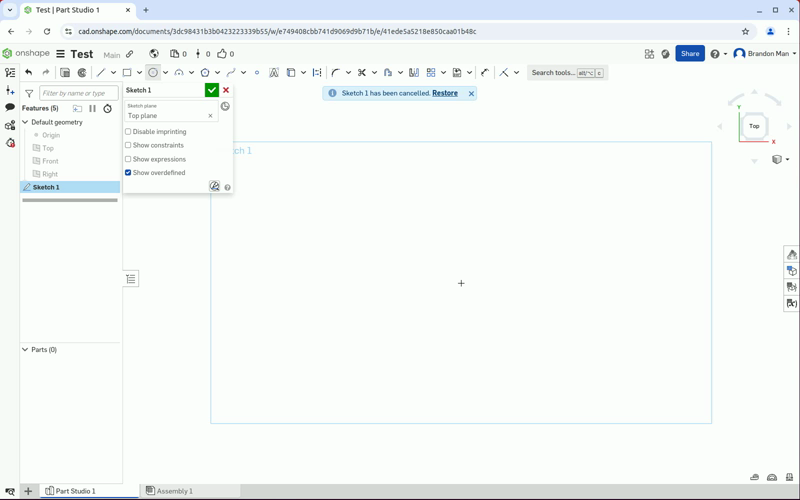
click(461, 282)
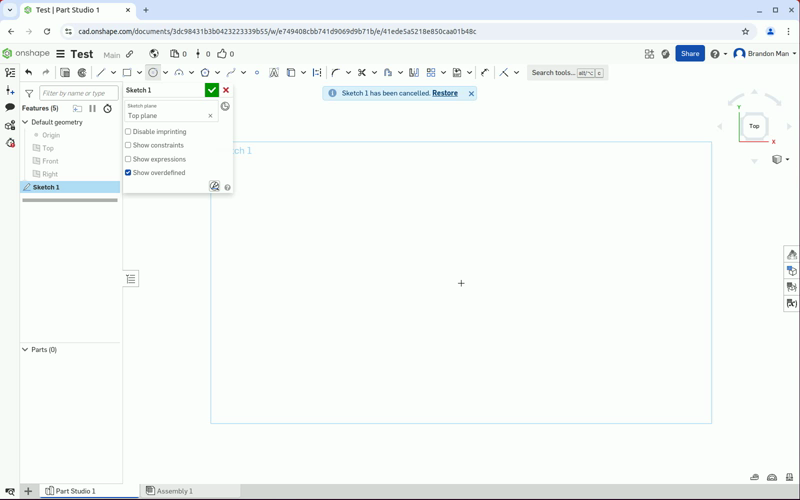
key_up(shift)
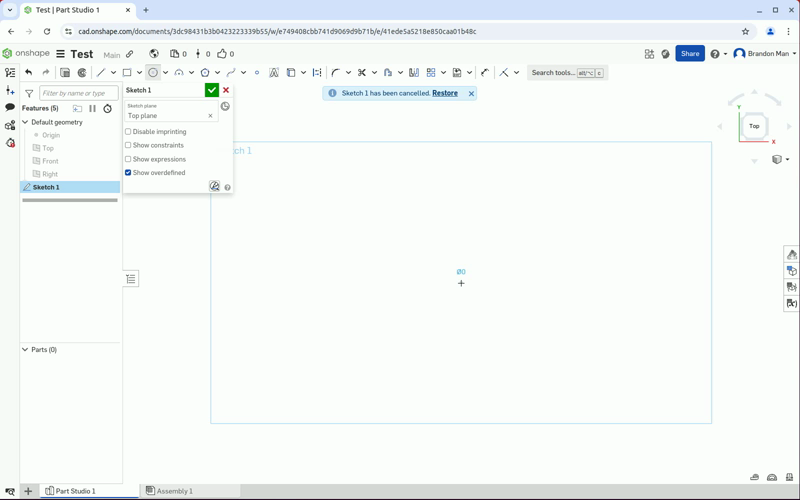
mouse_move(528, 282)
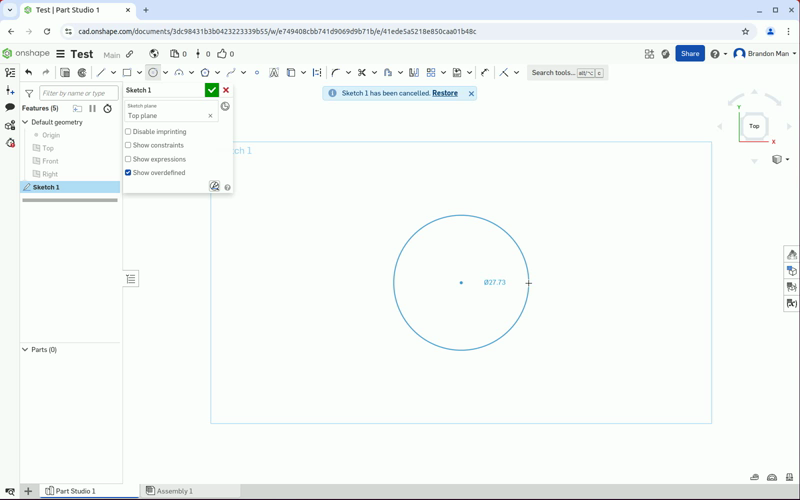
click(528, 282)
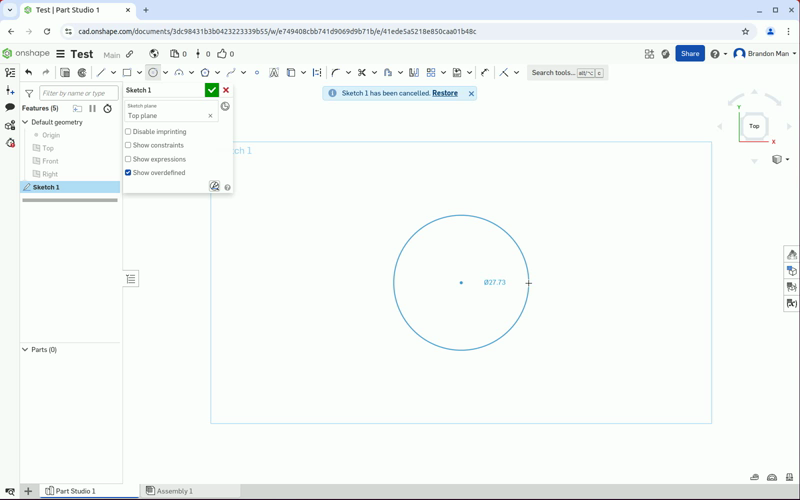
key(esc)
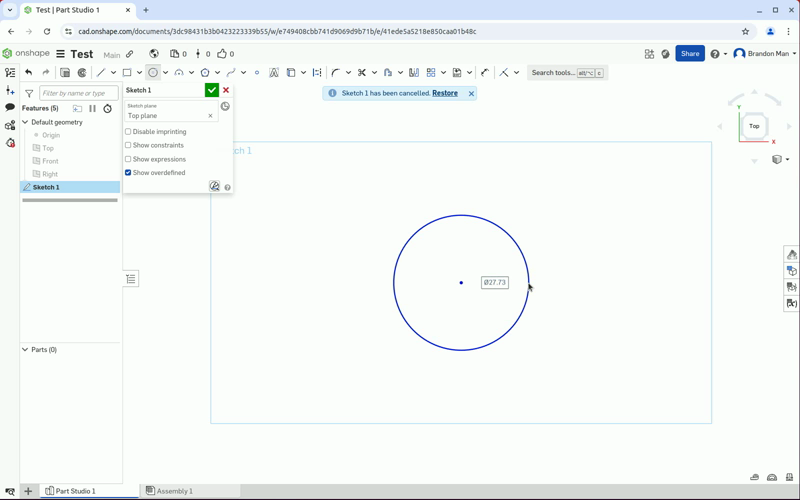
mouse_move(503, 309)
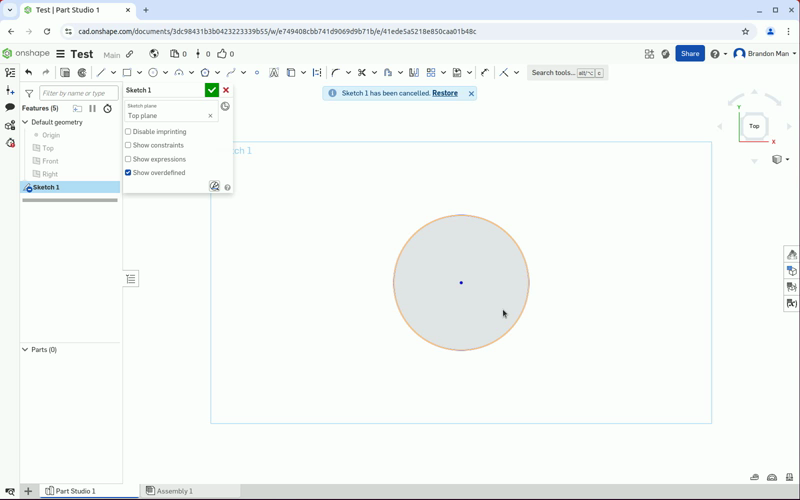
click(503, 309)
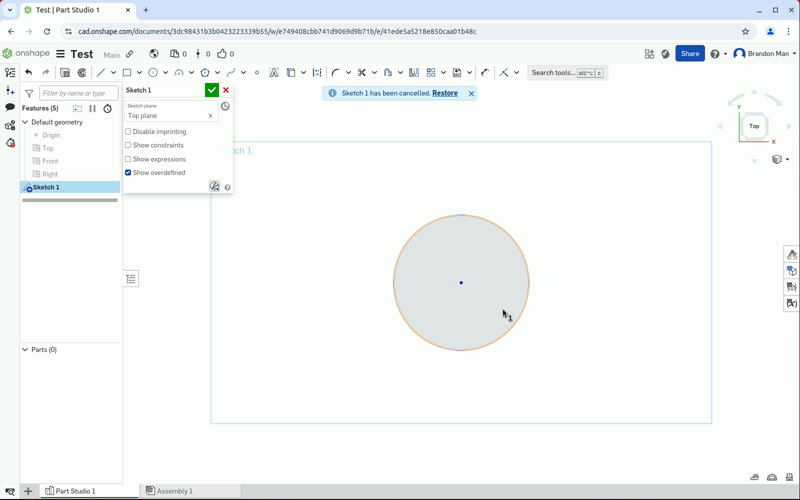
mouse_move(73, 352)
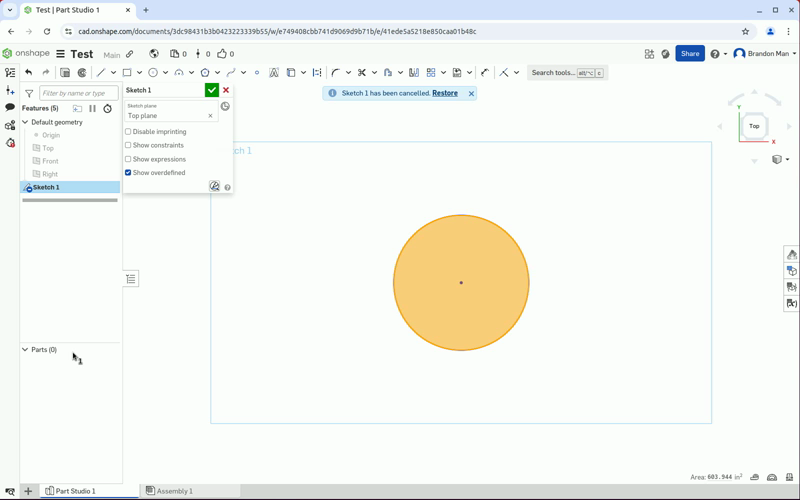
key(shift+y)
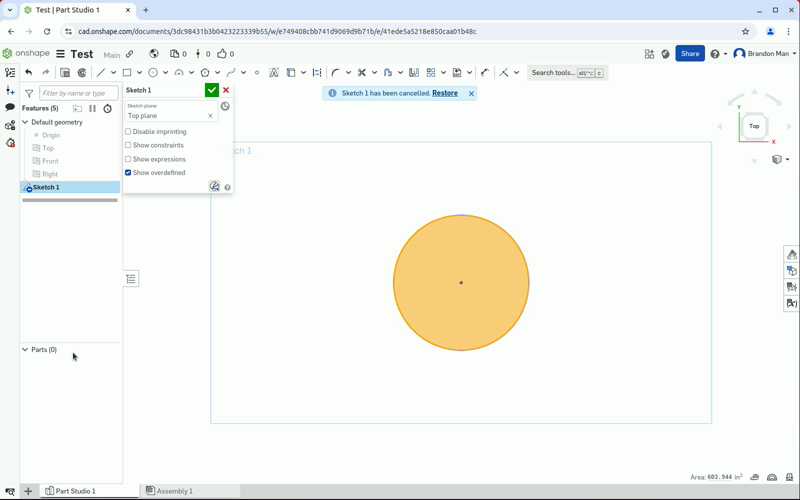
key(shift+e)
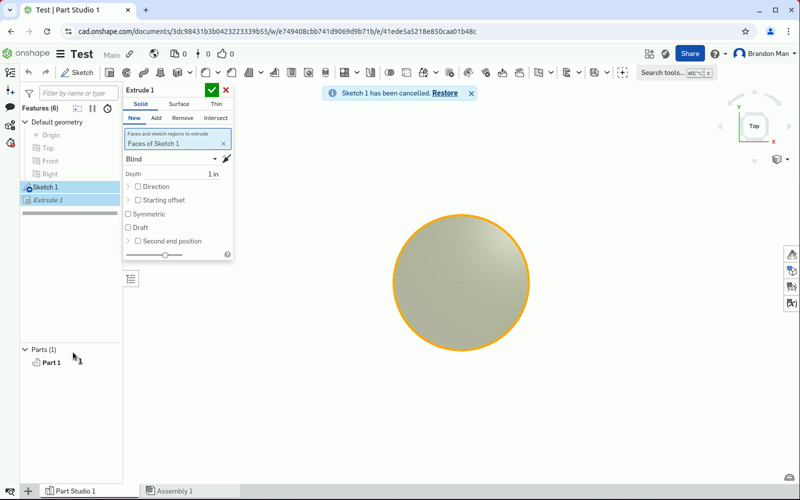
mouse_move(143, 106)
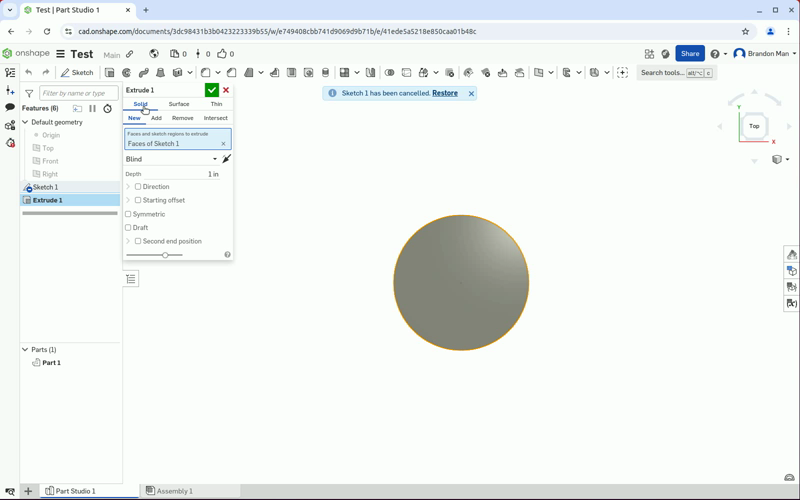
click(143, 106)
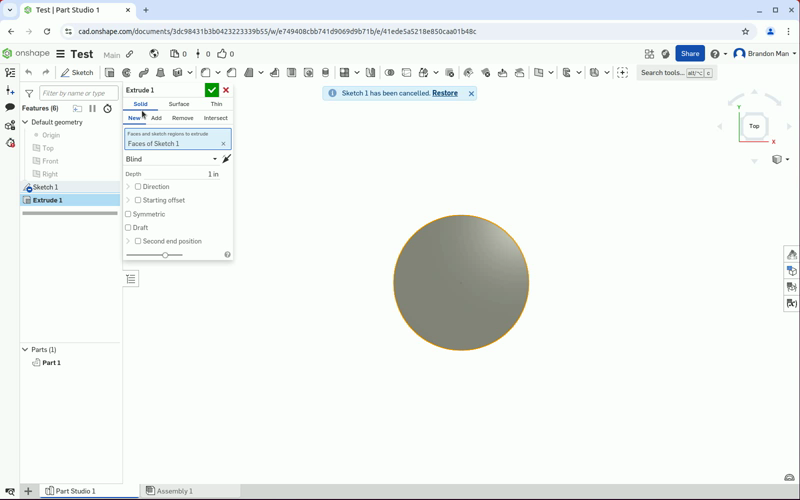
mouse_move(137, 120)
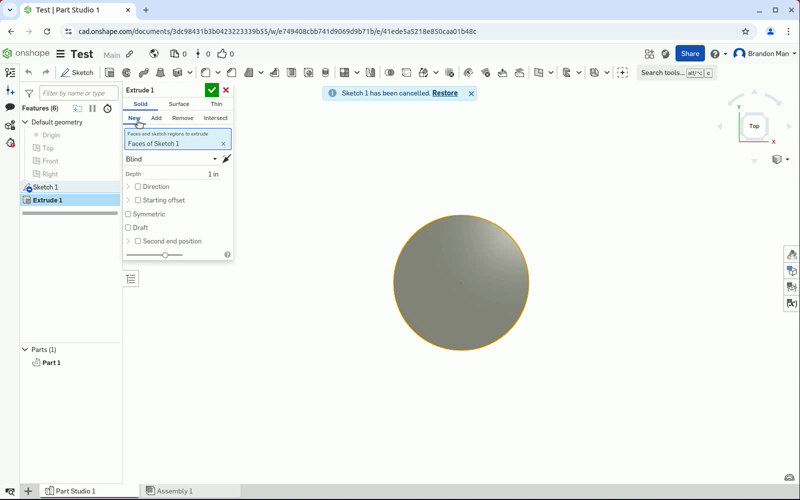
click(137, 120)
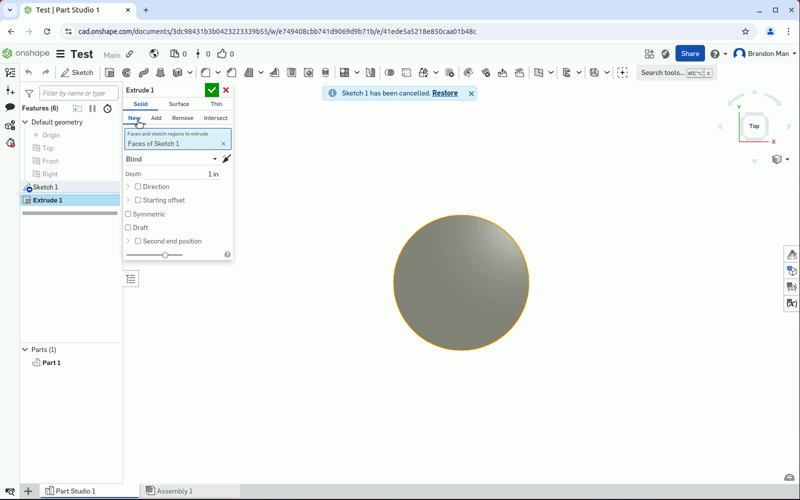
key(tab, 4)
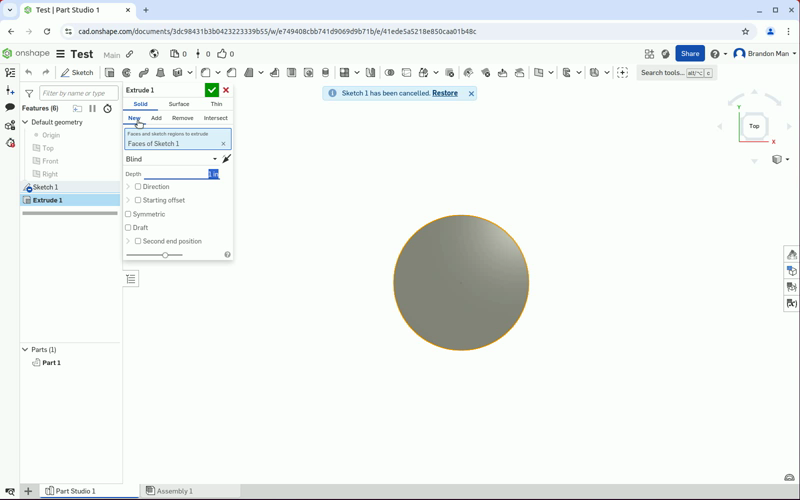
text(4.333)
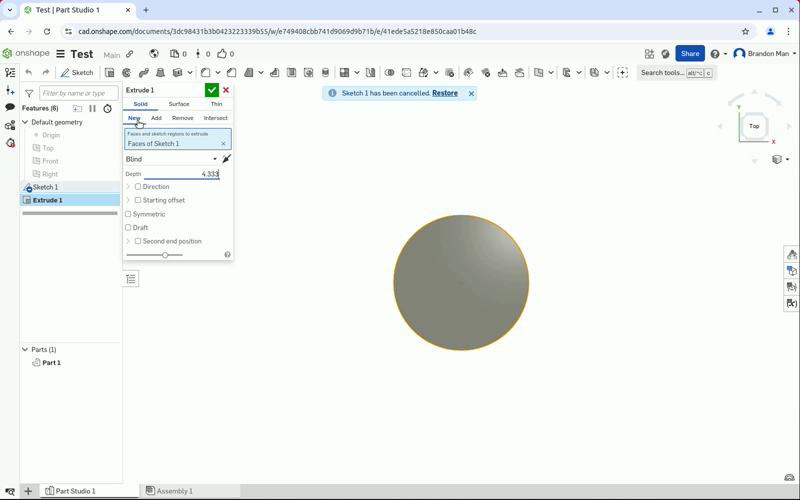
key(enter)
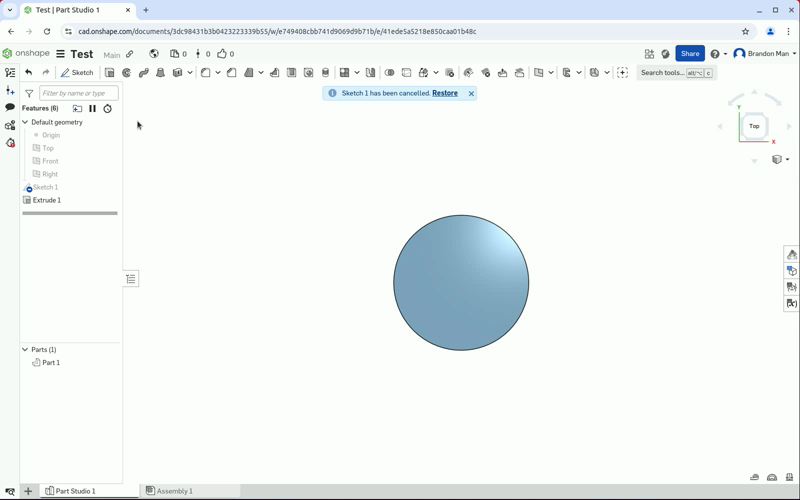
key(shift+h)
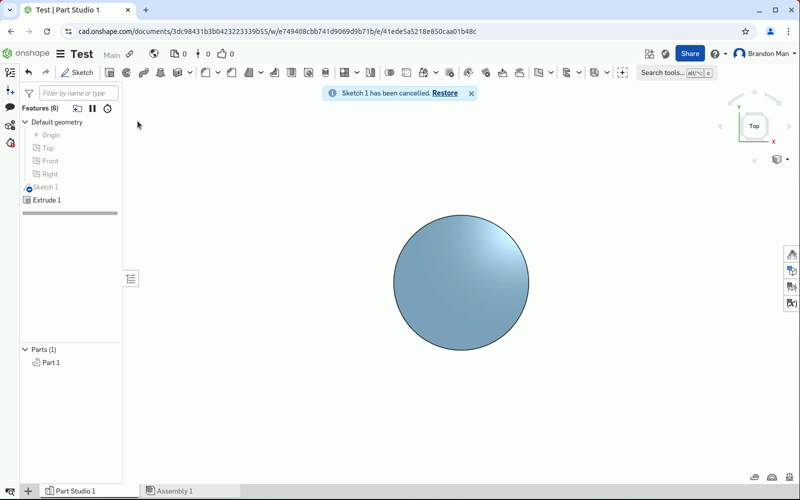
key(shift+h)
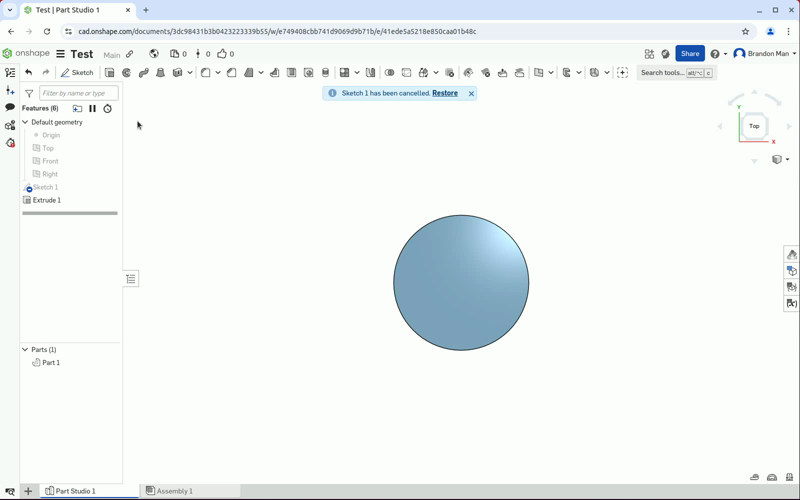
mouse_move(73, 189)
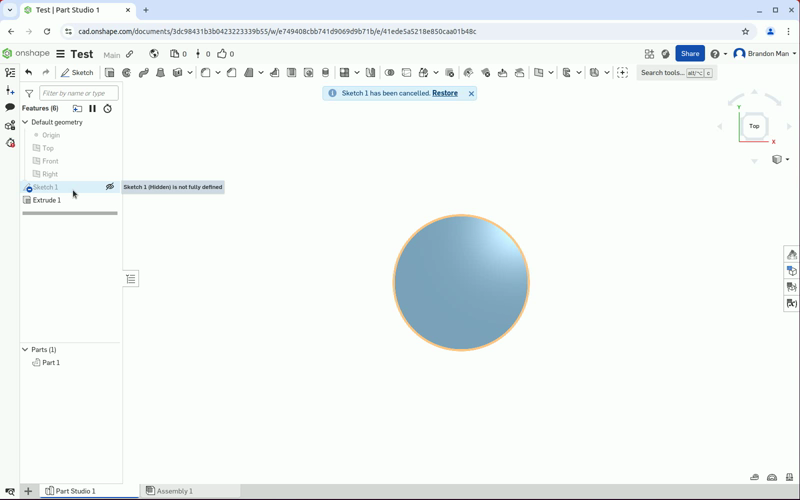
click(73, 189)
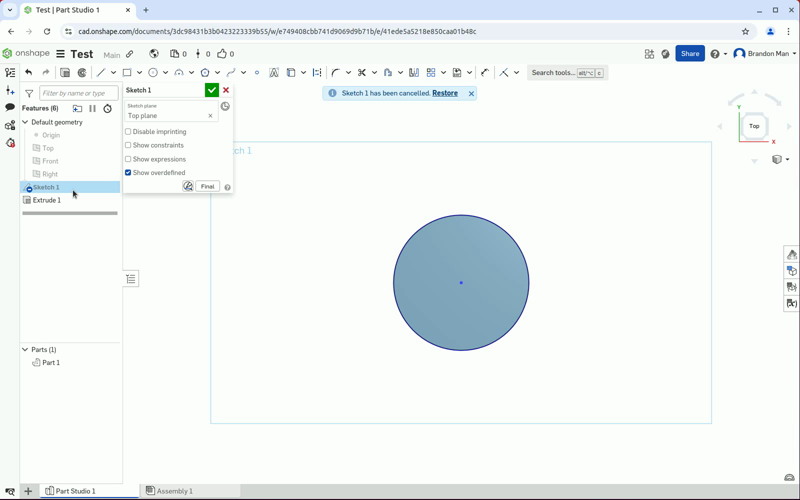
mouse_move(229, 92)
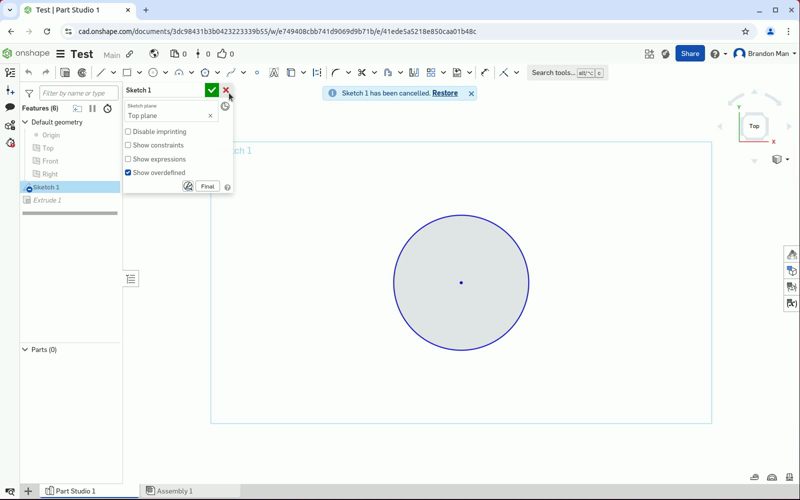
click(229, 92)
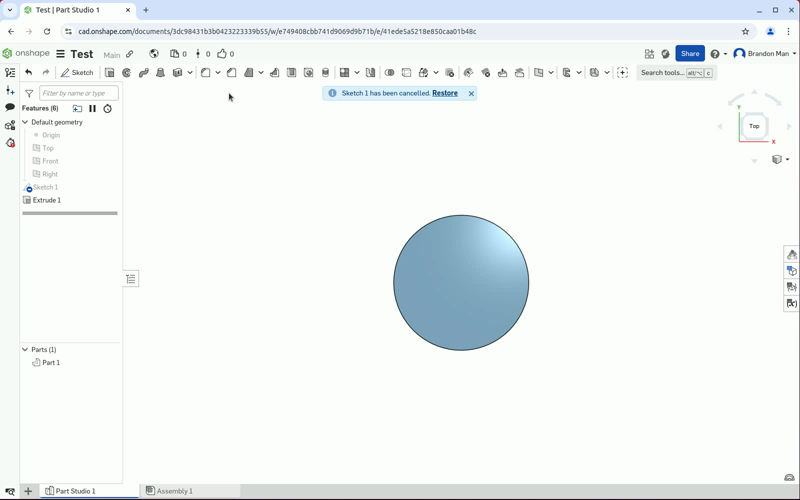
mouse_move(541, 75)
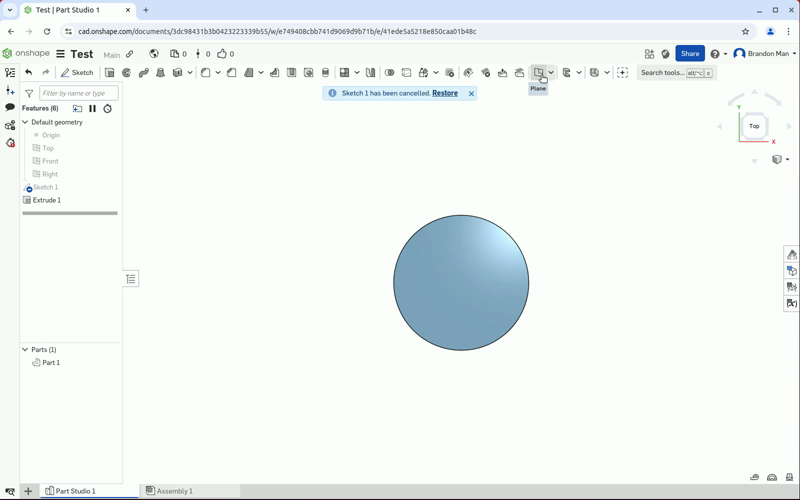
click(541, 75)
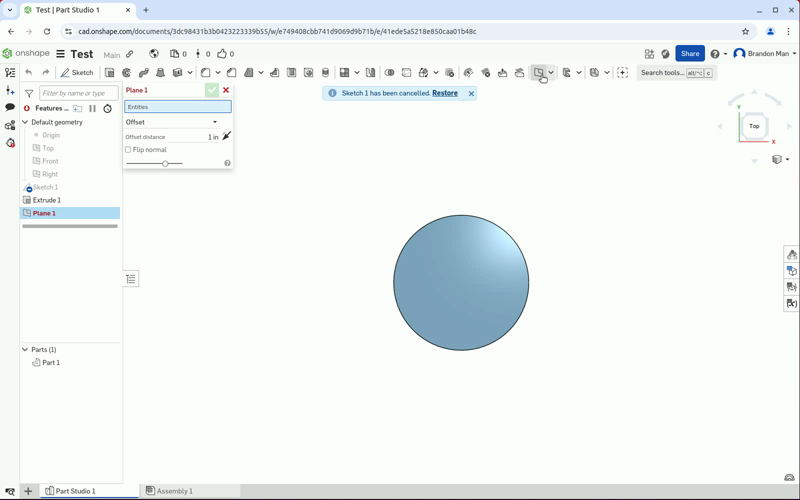
mouse_move(73, 150)
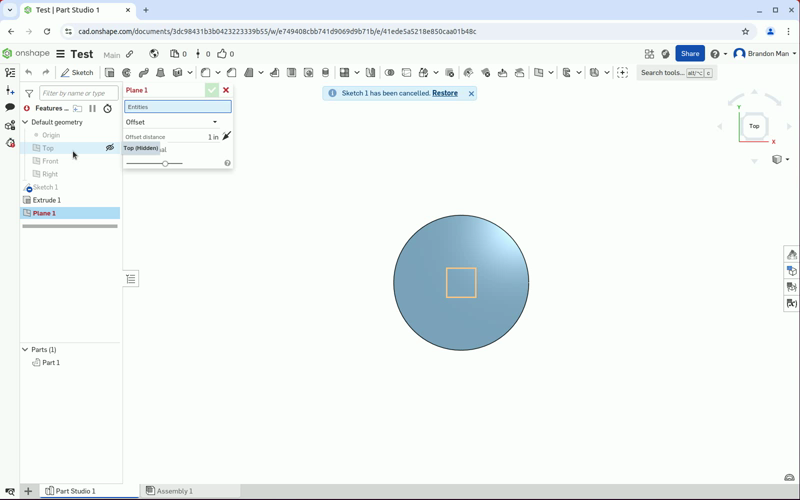
click(73, 150)
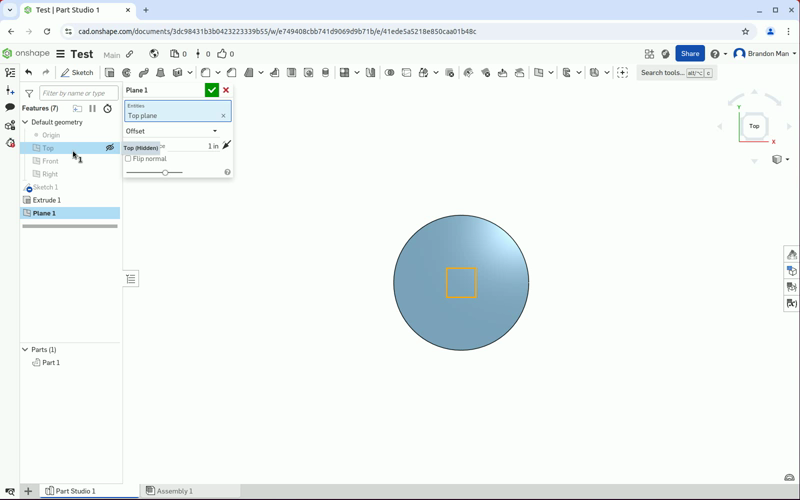
key(tab, 2)
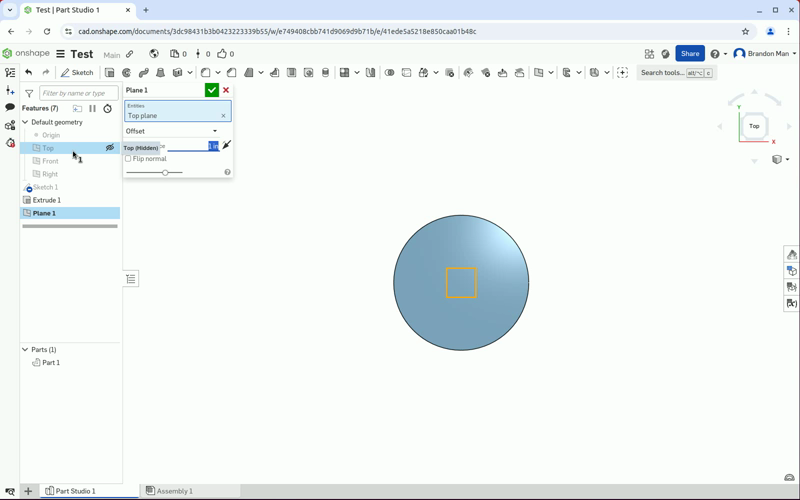
text(4.344)
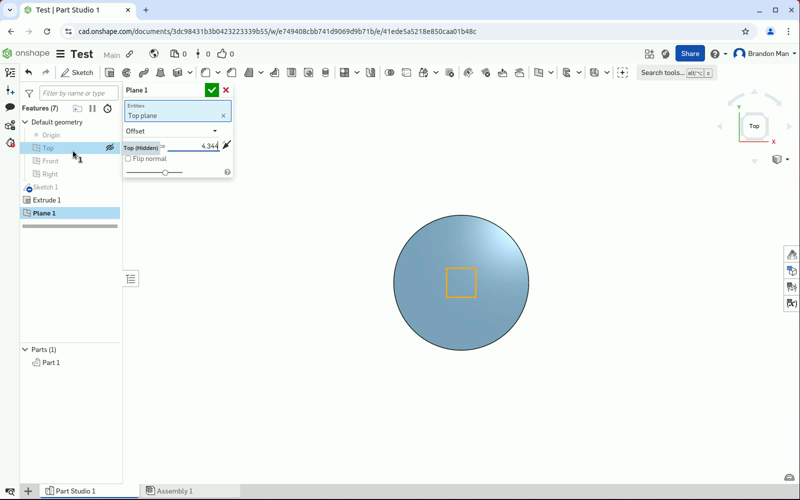
key(enter, 2)
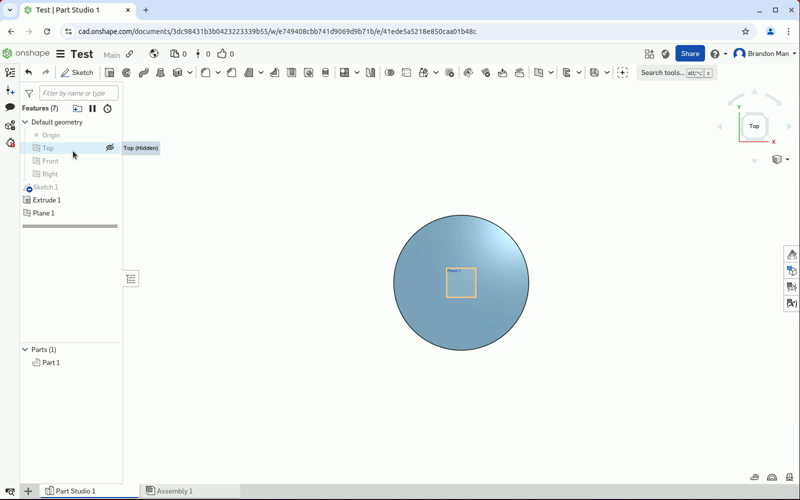
key(shift+s)
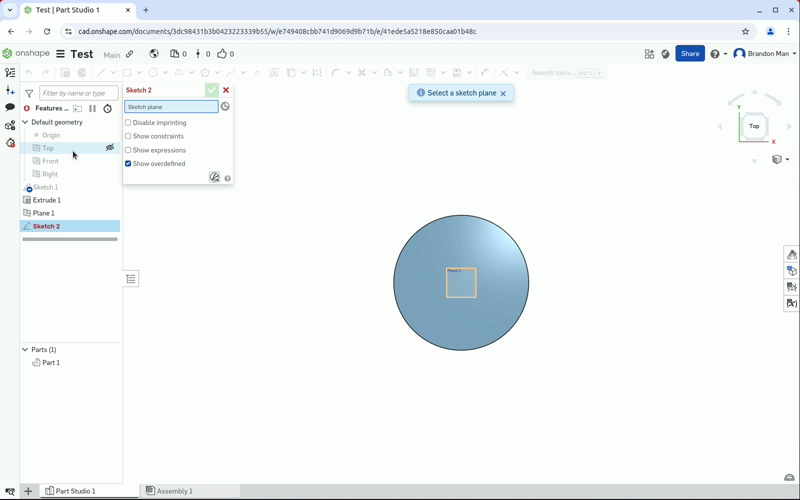
mouse_move(73, 215)
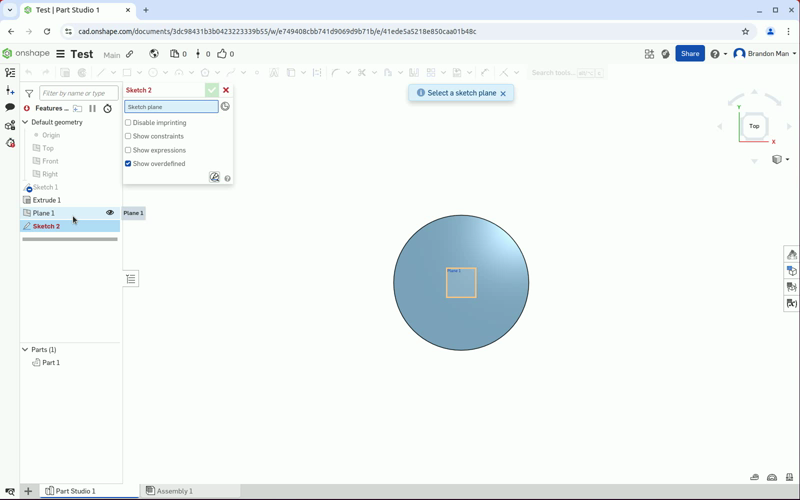
click(73, 215)
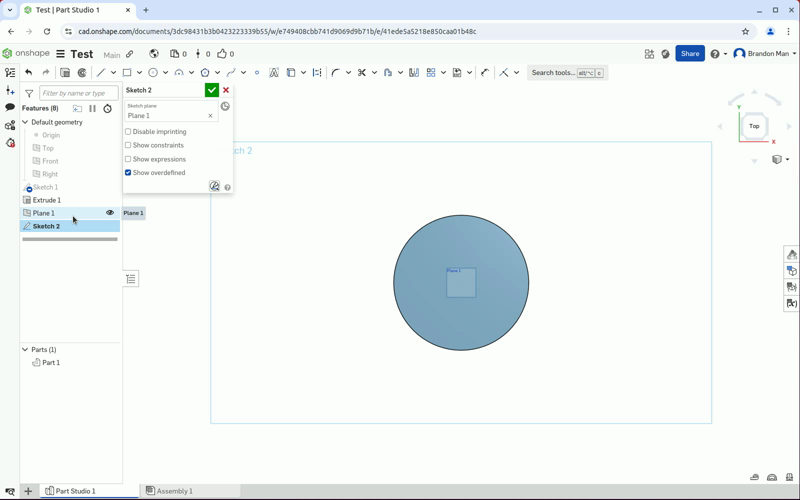
mouse_move(73, 352)
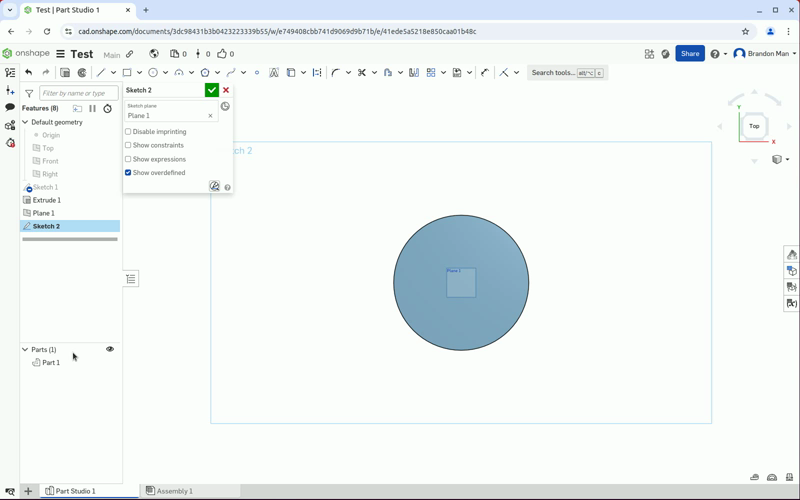
key(y)
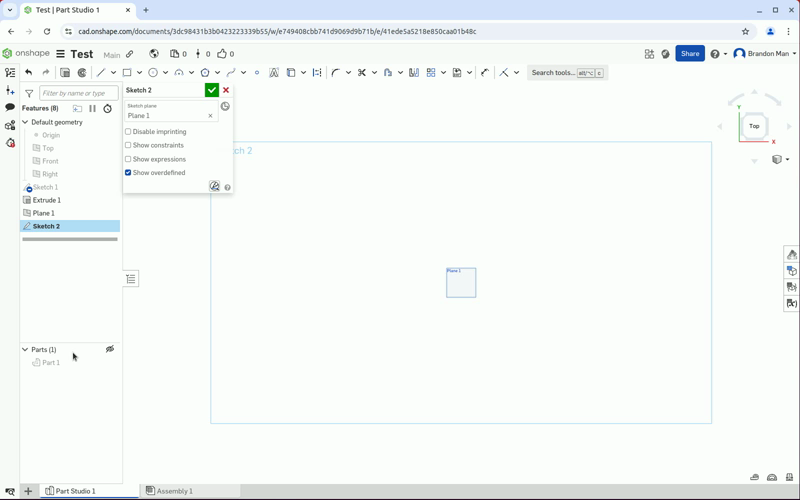
key(c)
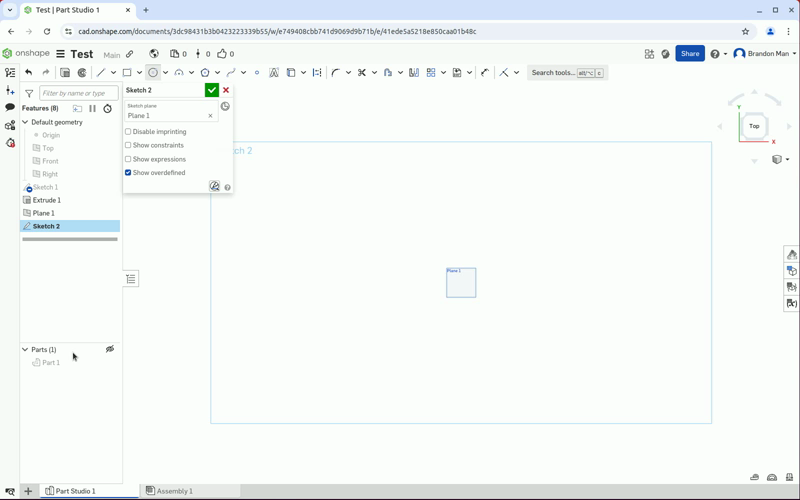
key_down(shift)
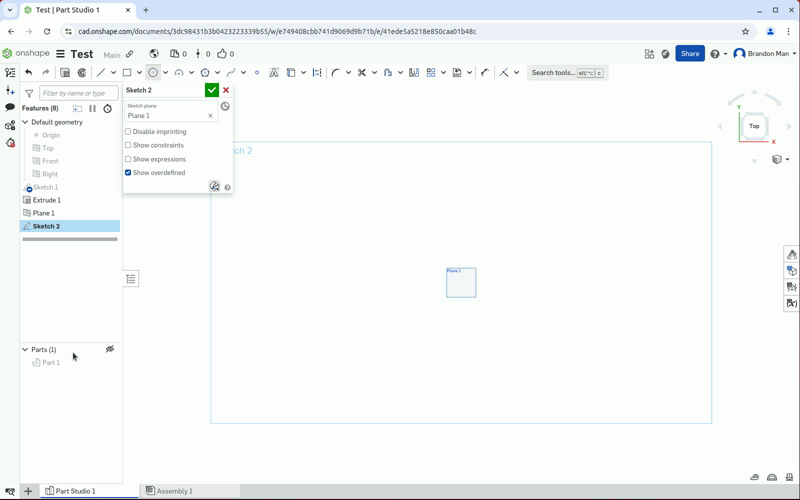
mouse_move(461, 282)
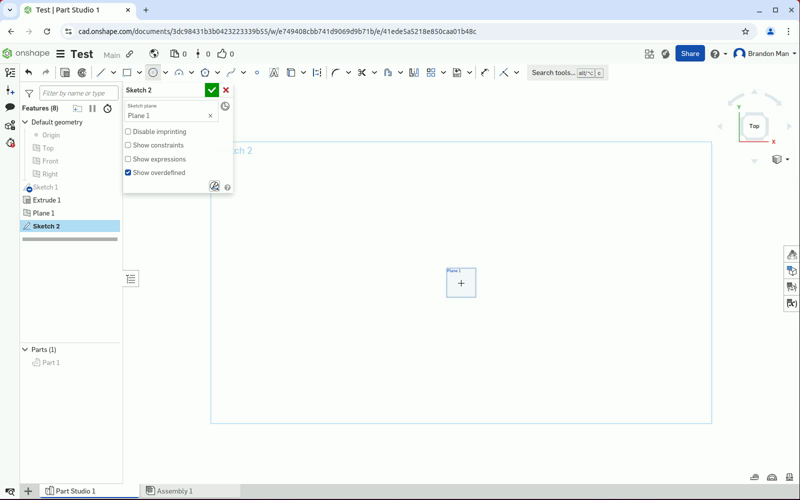
click(461, 282)
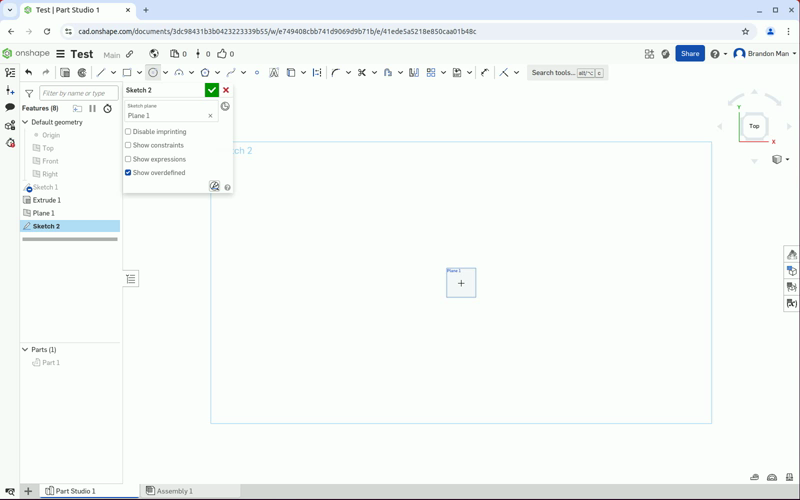
key_up(shift)
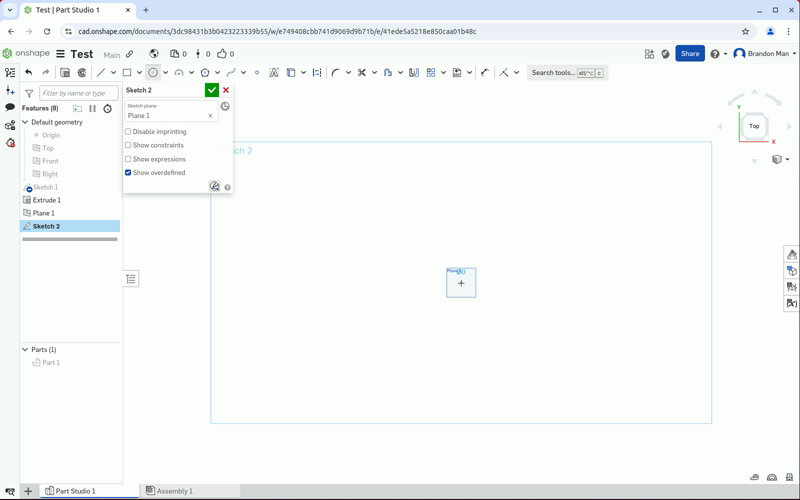
mouse_move(505, 282)
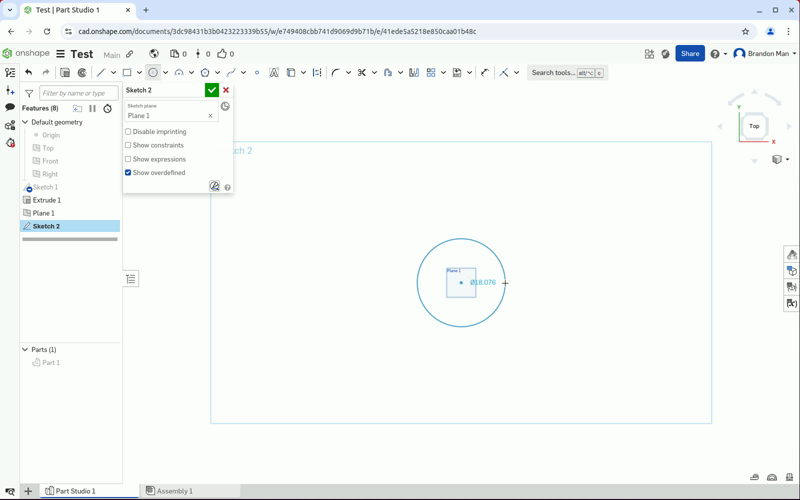
click(505, 282)
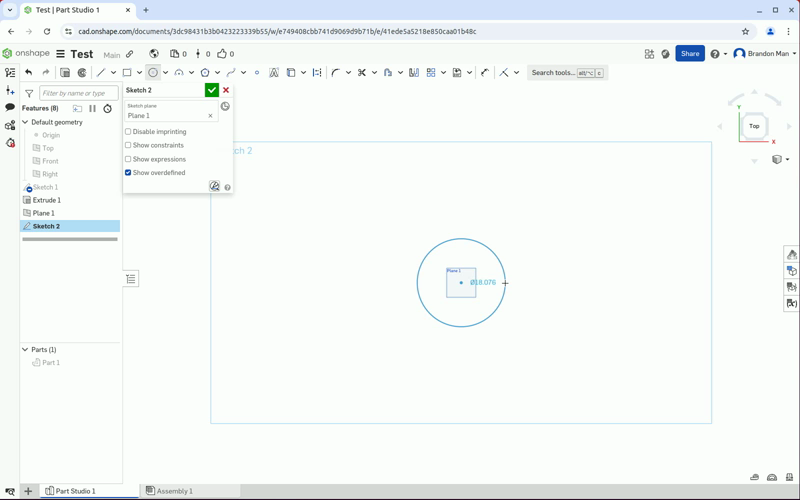
key(esc)
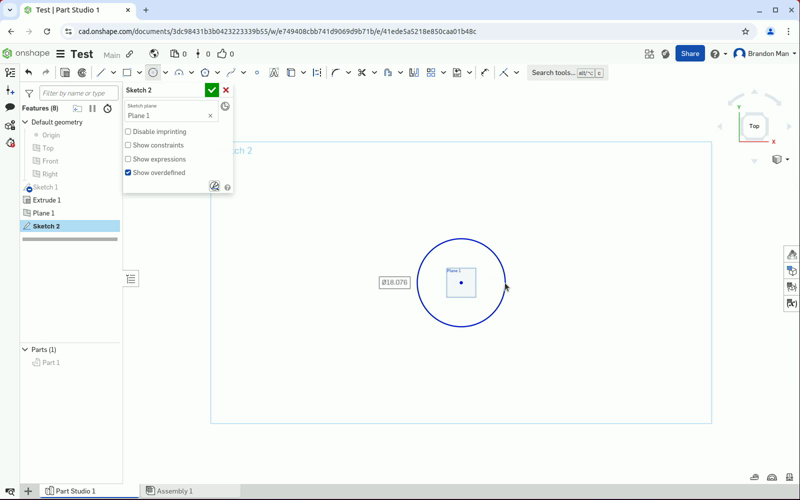
mouse_move(471, 259)
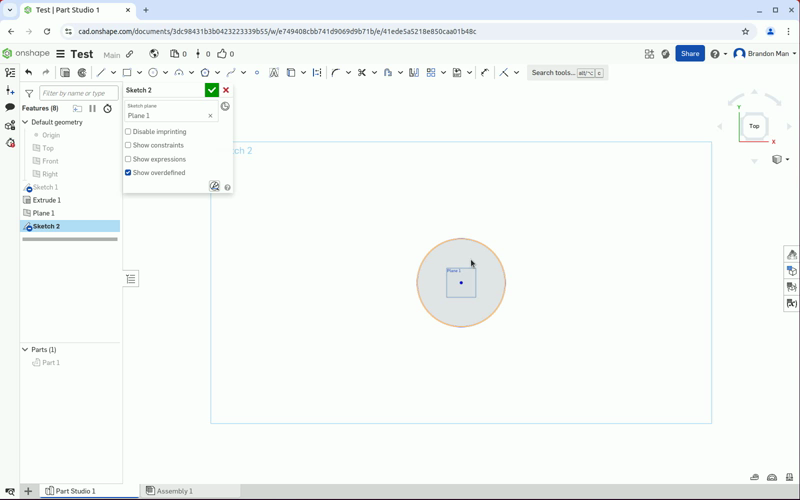
click(471, 259)
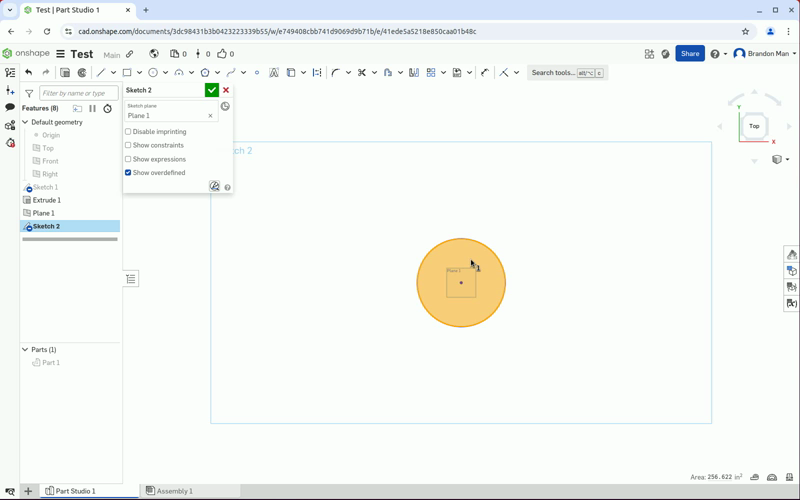
mouse_move(73, 352)
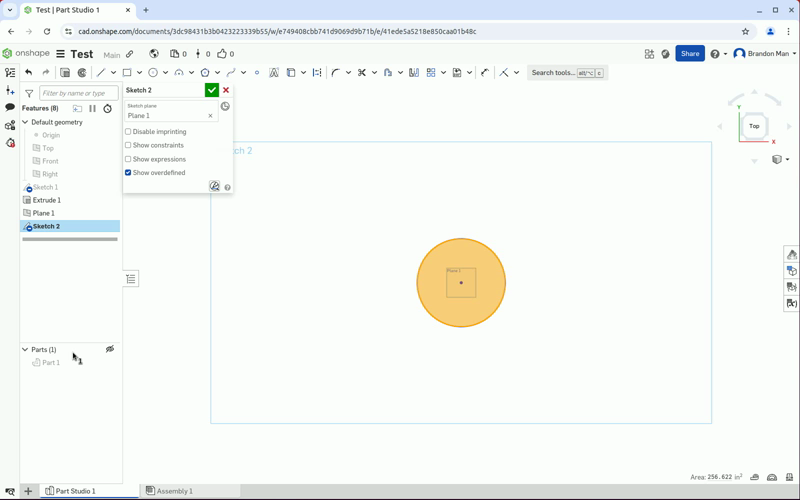
key(shift+y)
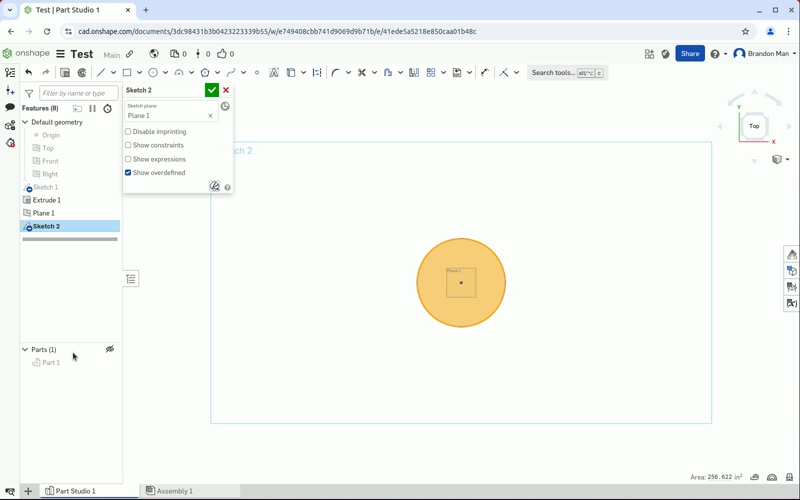
key(shift+e)
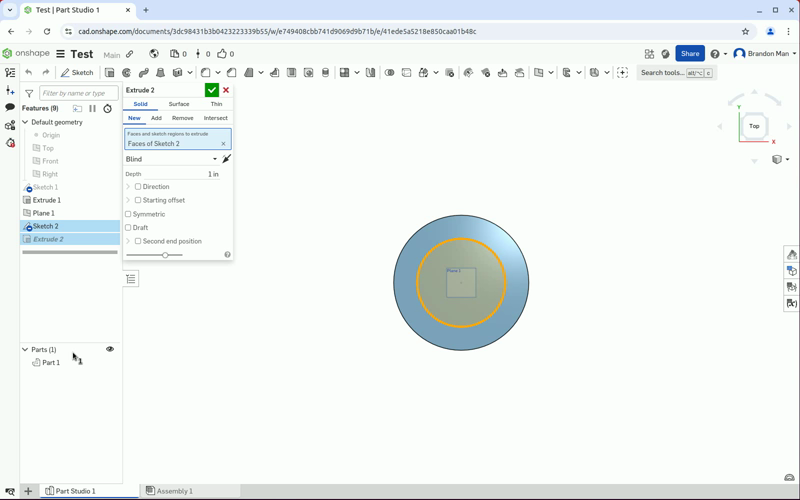
mouse_move(143, 106)
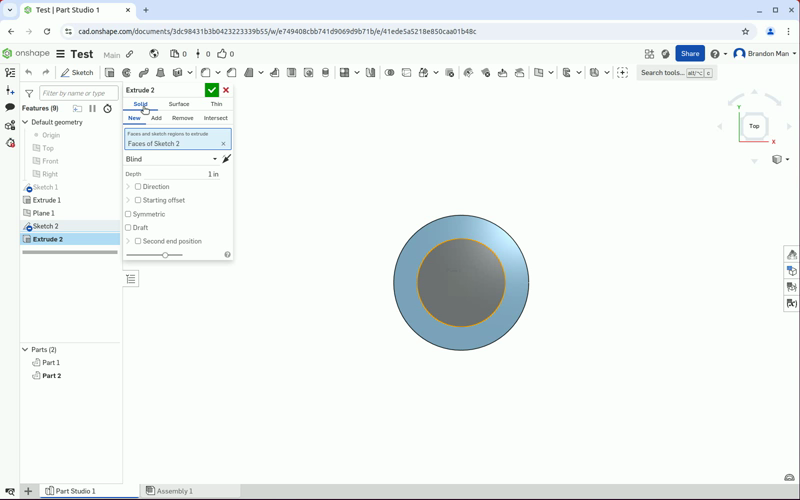
click(143, 106)
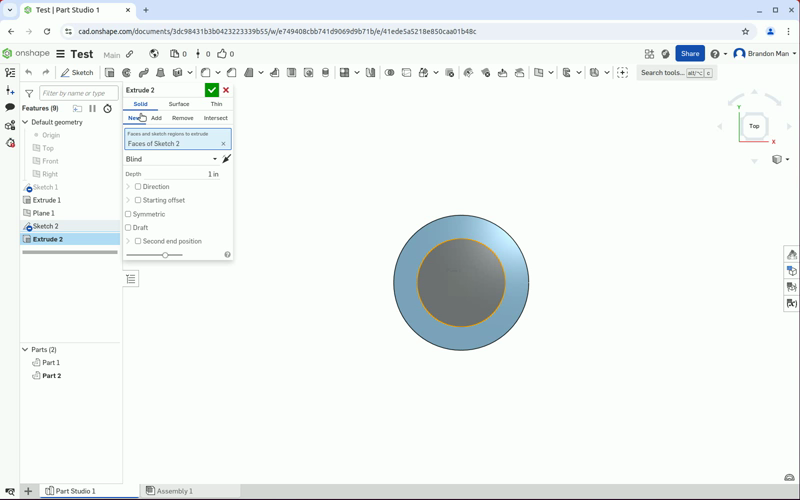
mouse_move(137, 120)
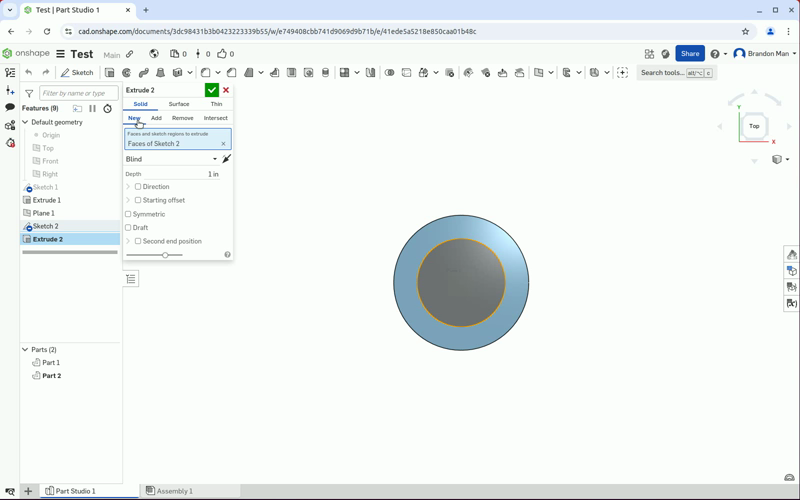
click(137, 120)
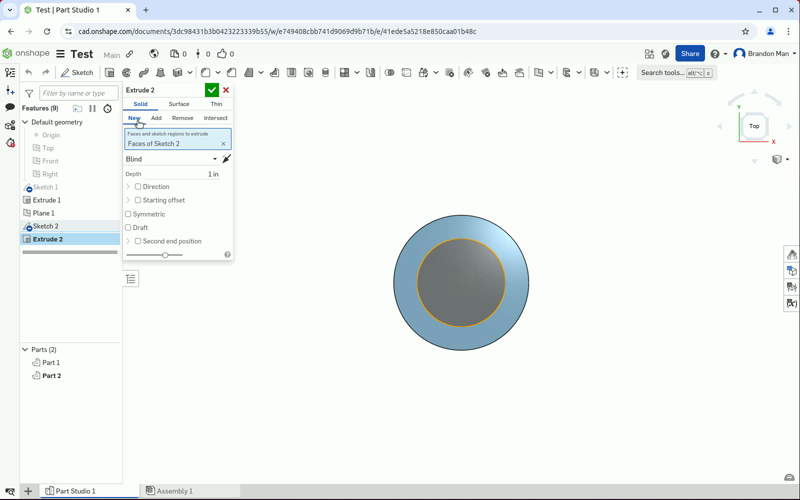
key(tab, 4)
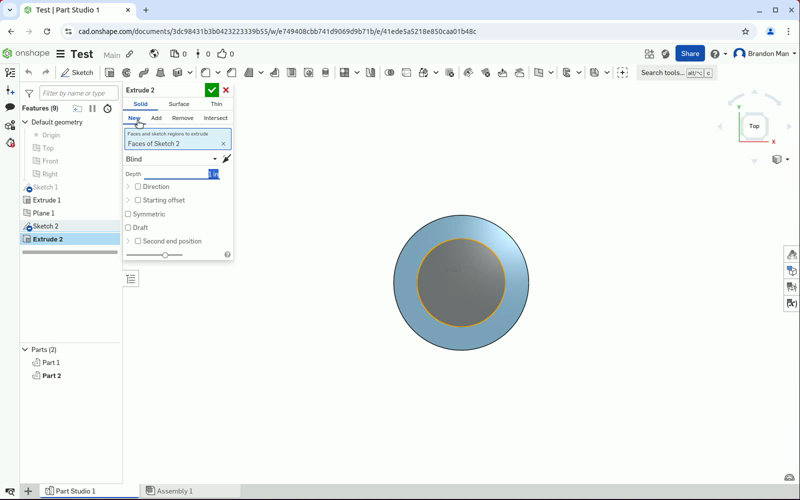
text(18.775)
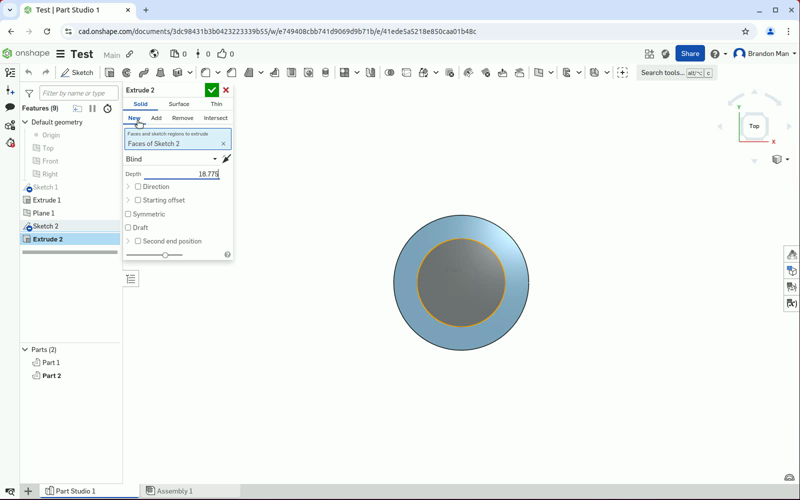
key(enter)
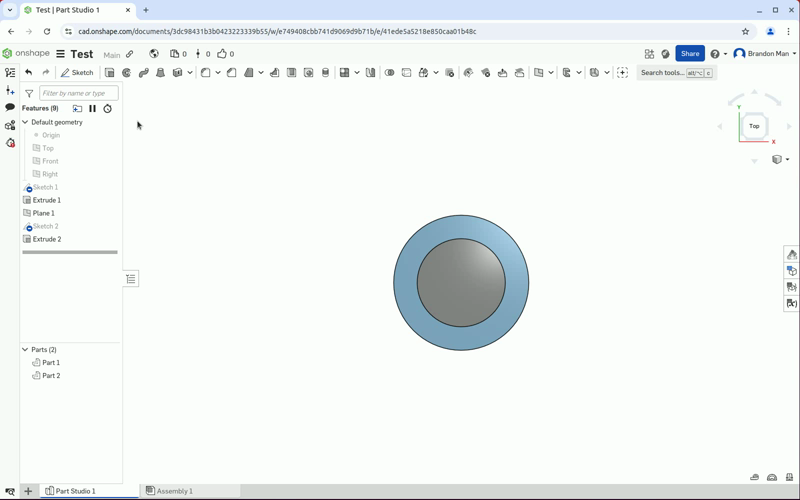
key(shift+h)
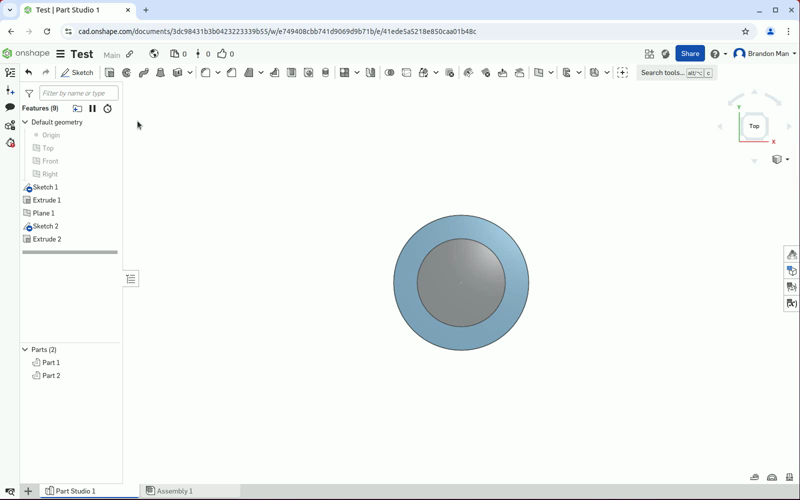
key(shift+h)
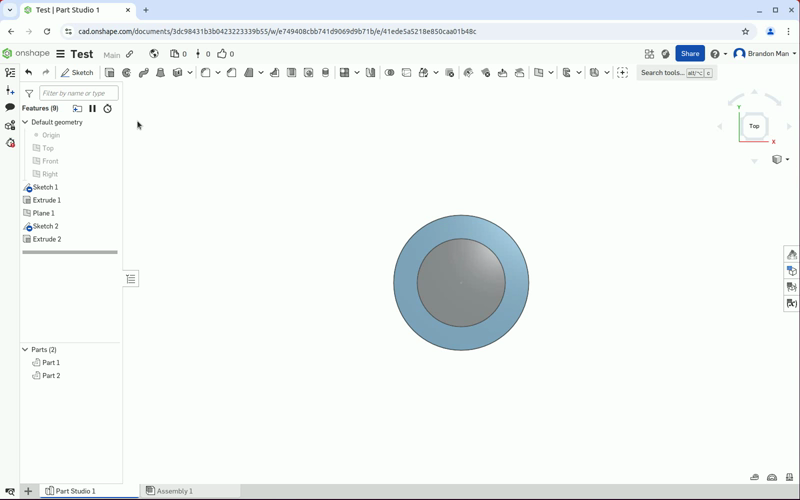
key(shift+7)
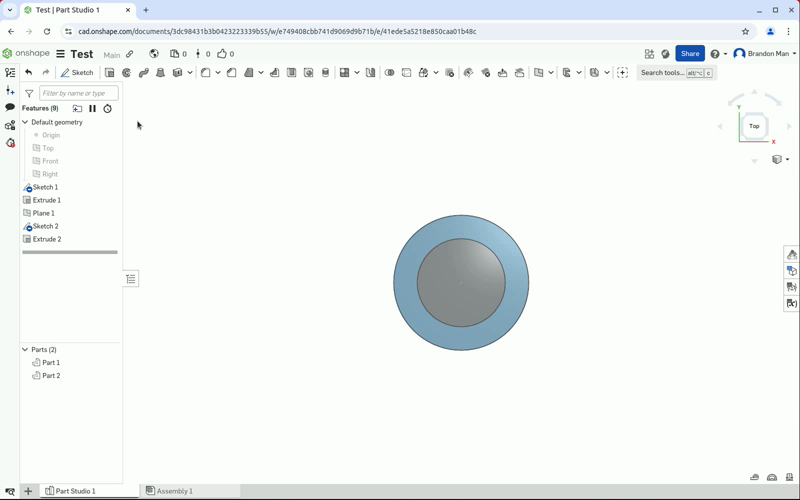
key(up, 3)
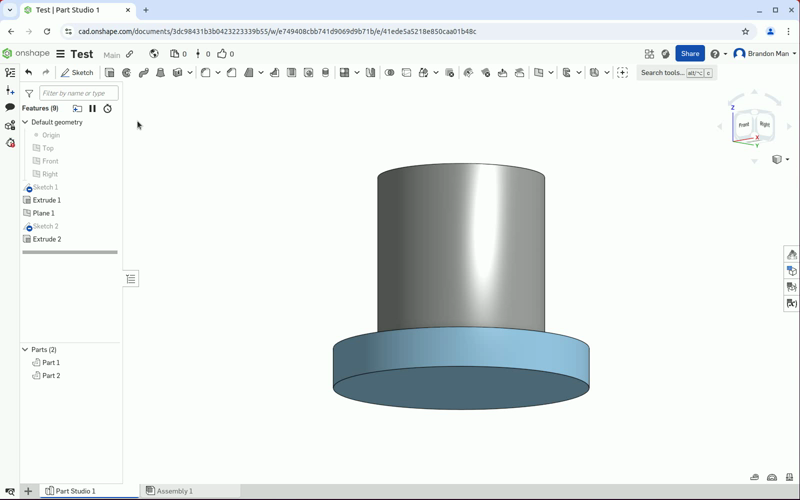
key(left, 3)
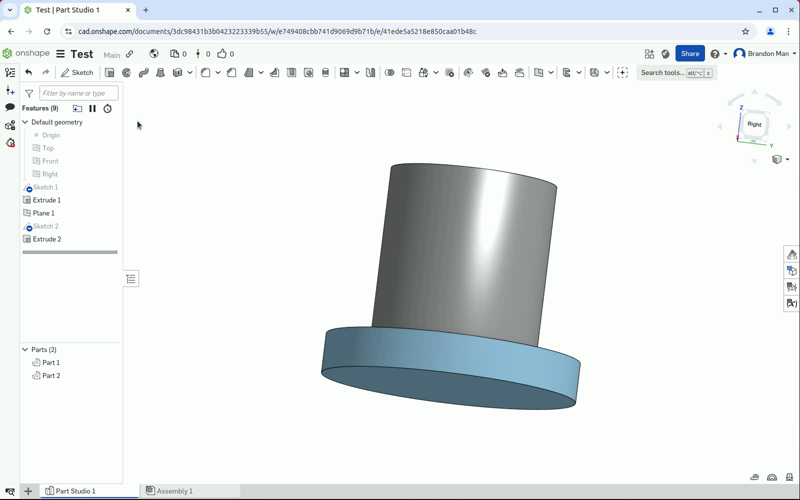
key(right, 3)
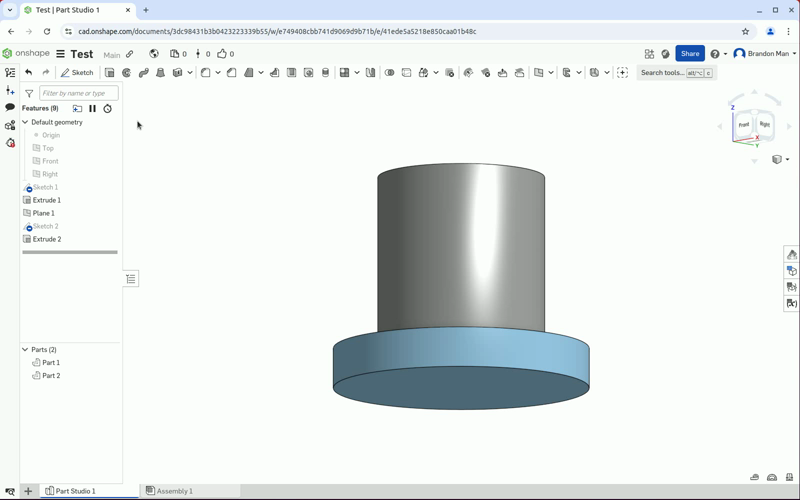
key(down, 3)
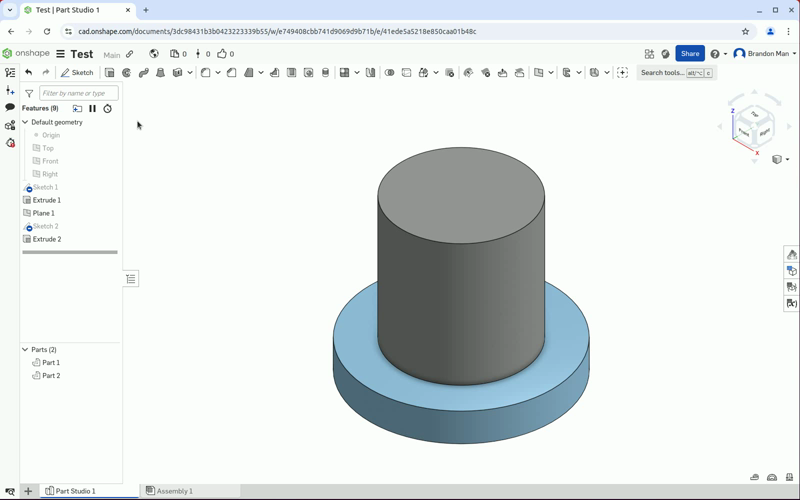
mouse_move(73, 189)
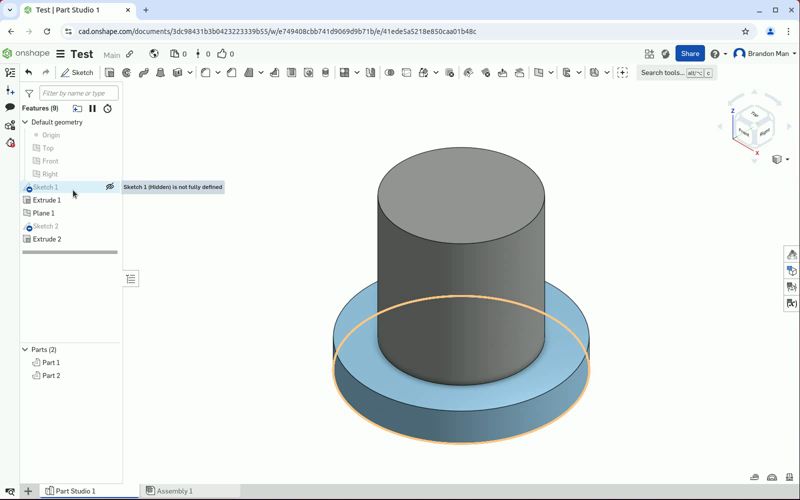
click(73, 189)